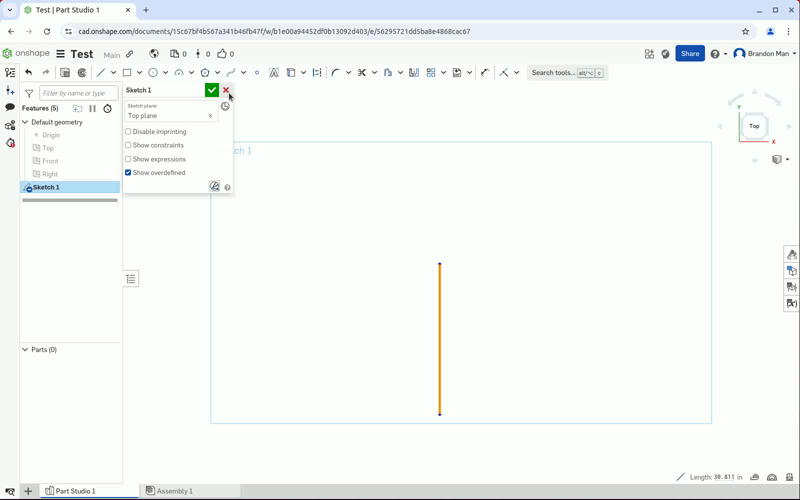
key(shift+h)
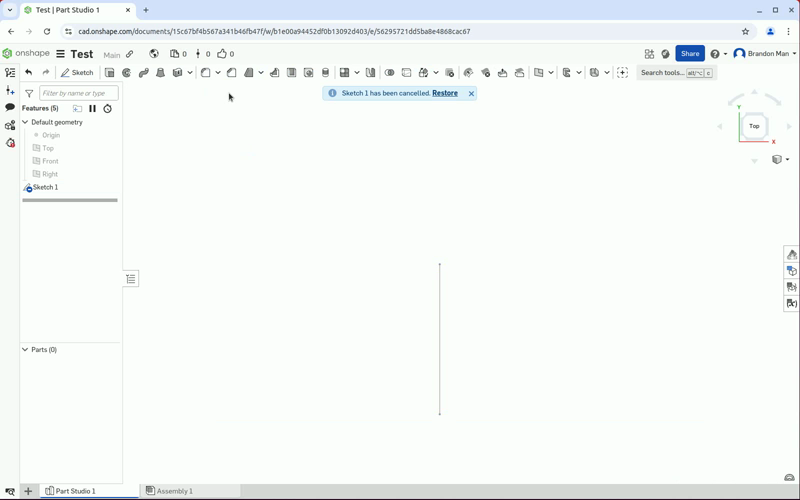
key(shift+s)
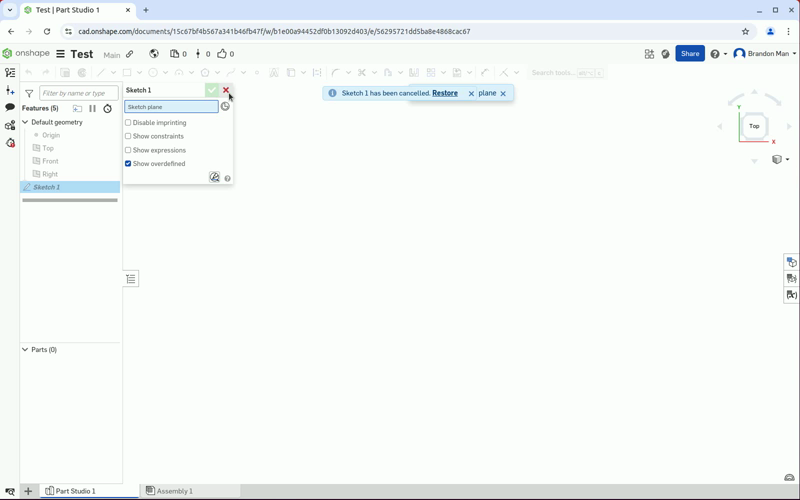
mouse_move(73, 150)
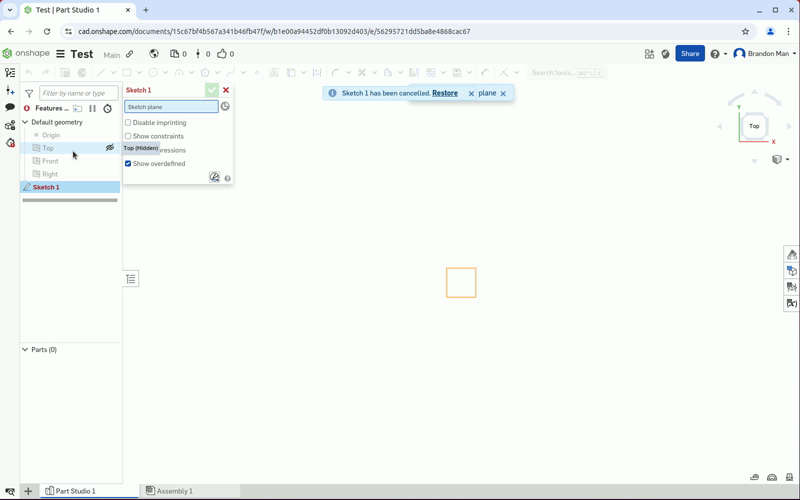
click(73, 150)
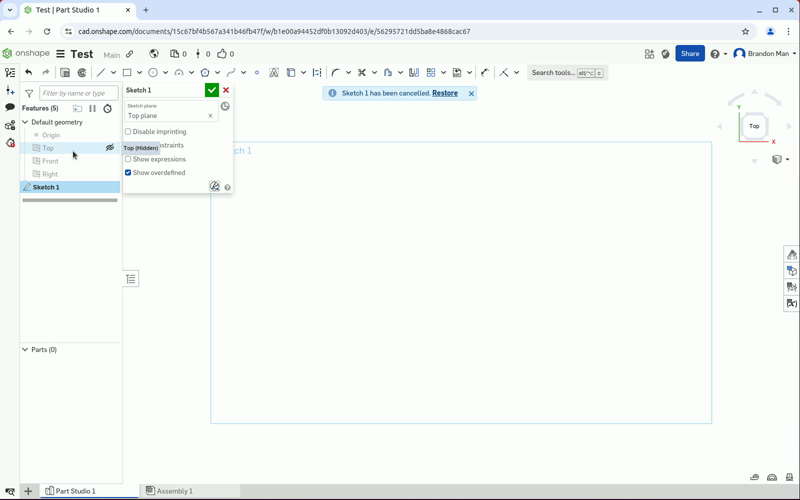
mouse_move(73, 352)
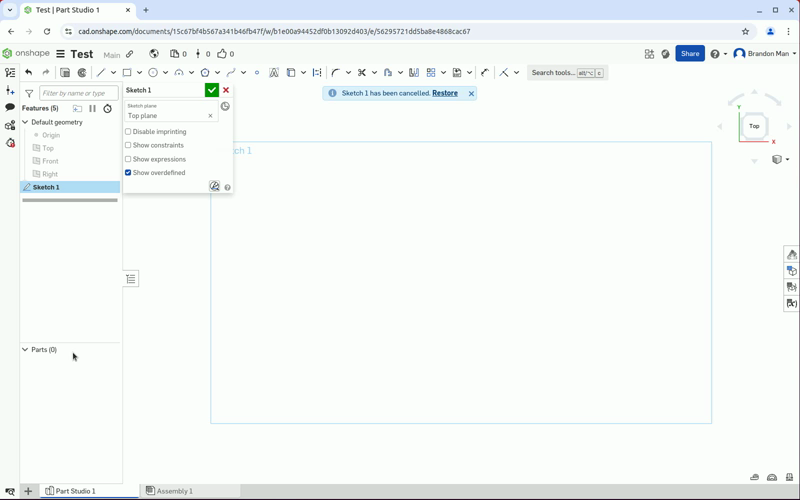
key(y)
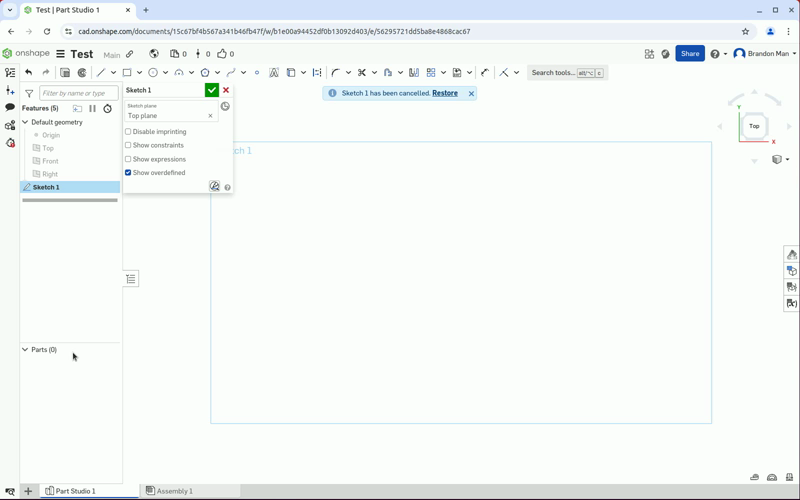
key(l)
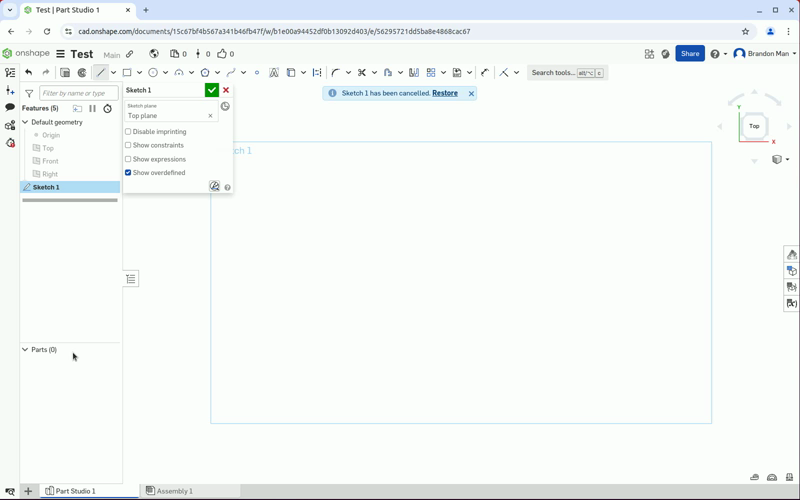
key_down(shift)
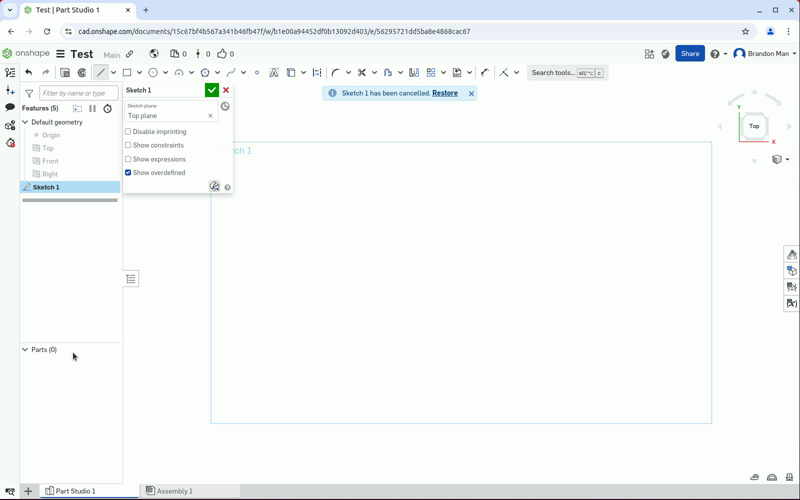
mouse_move(460, 395)
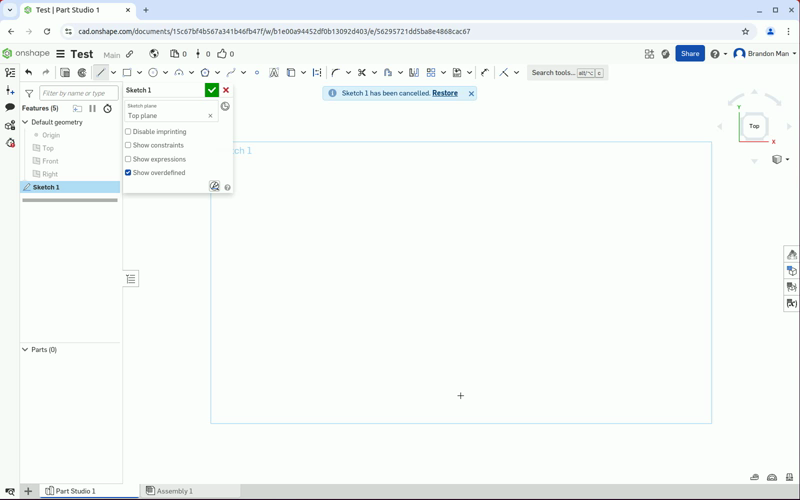
click(460, 395)
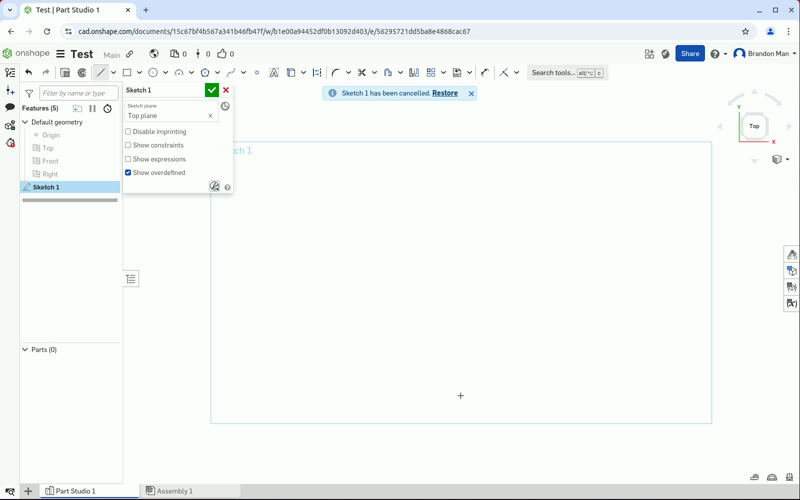
key_up(shift)
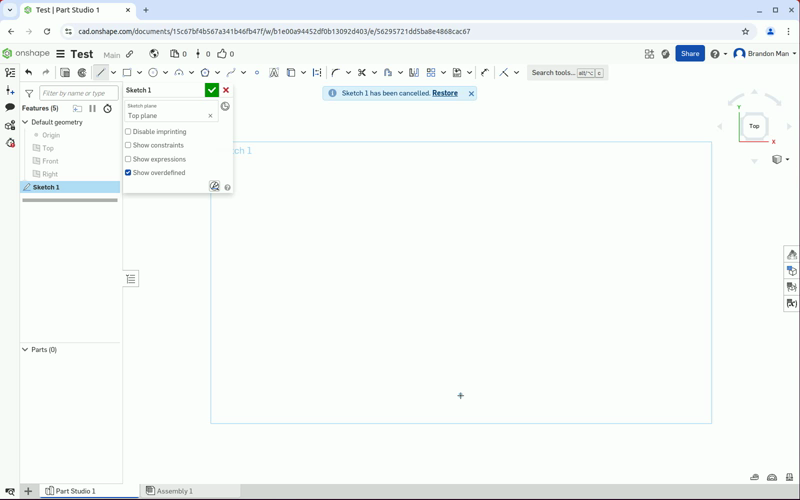
key_down(shift)
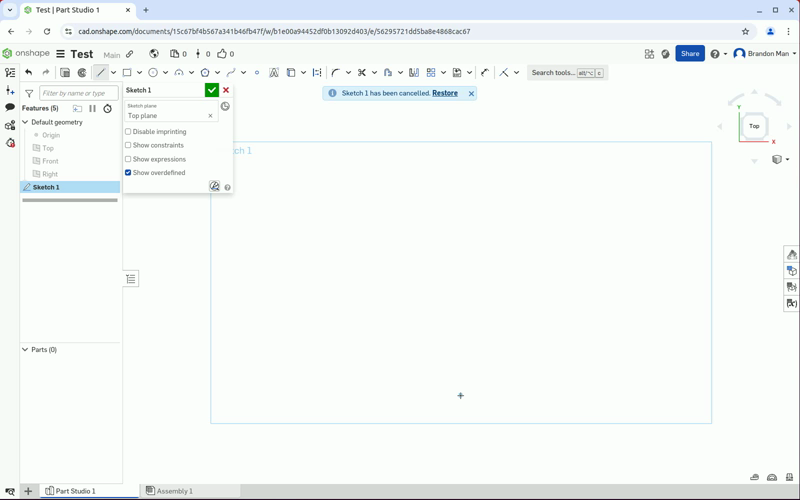
mouse_move(573, 395)
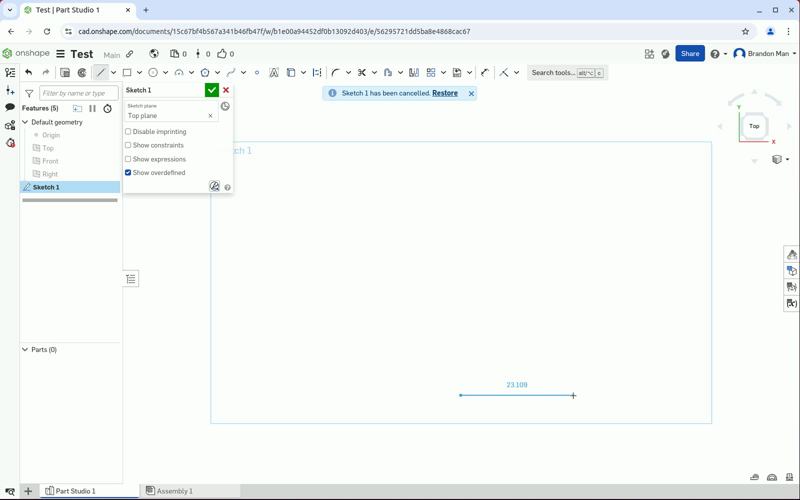
click(573, 395)
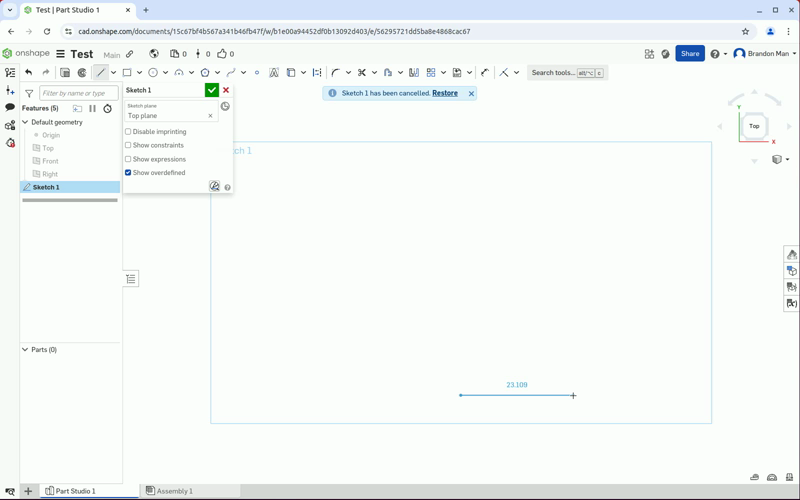
key_up(shift)
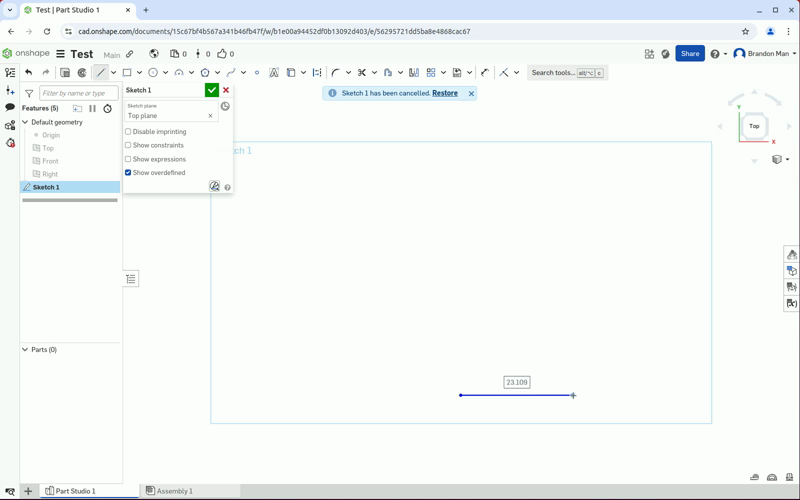
key_down(shift)
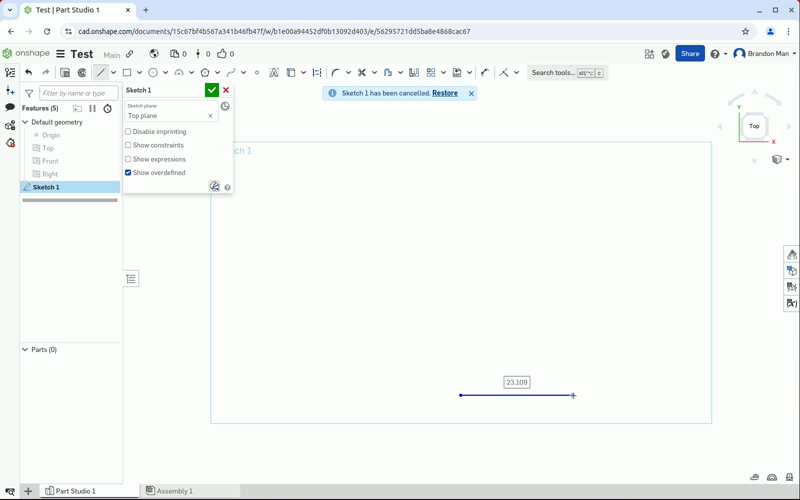
mouse_move(573, 282)
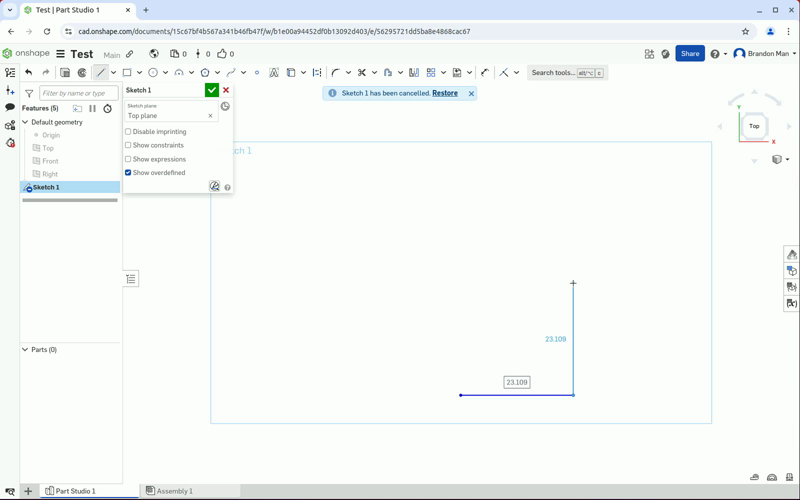
click(573, 282)
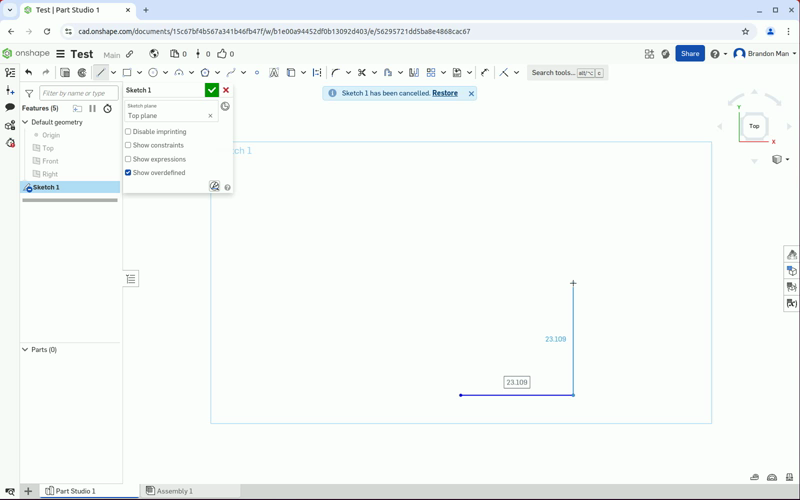
key_up(shift)
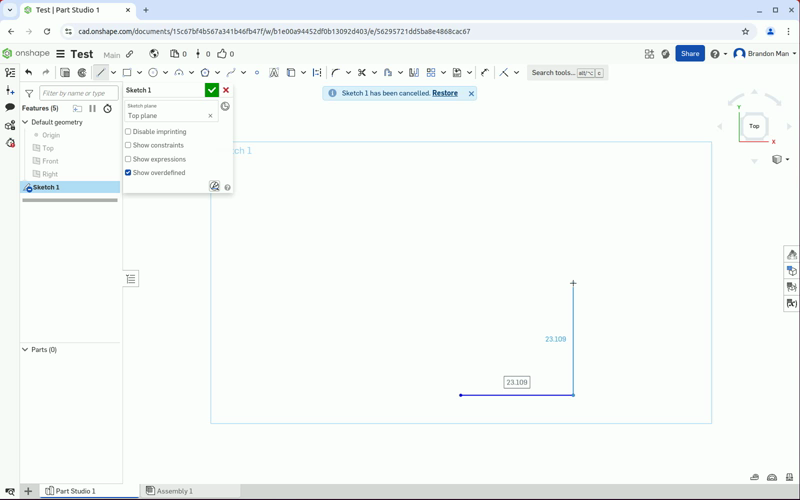
key_down(shift)
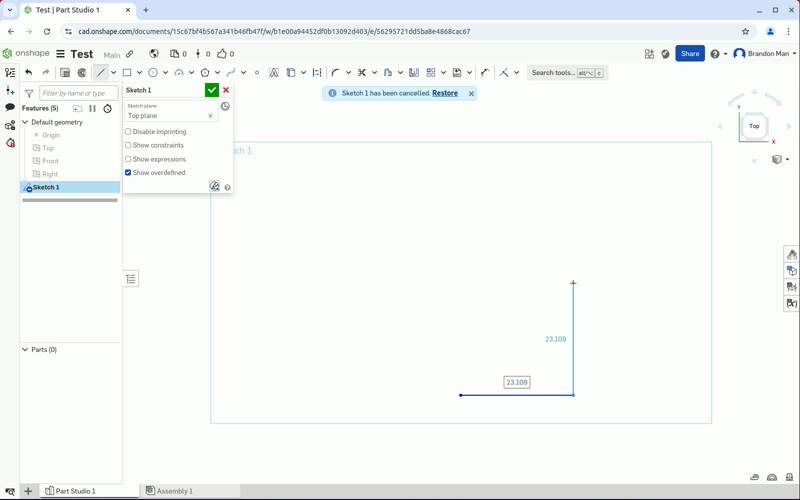
mouse_move(460, 282)
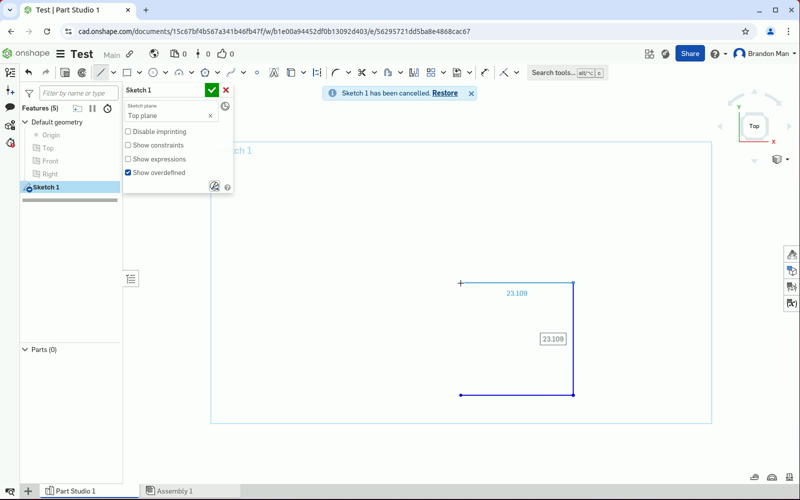
click(460, 282)
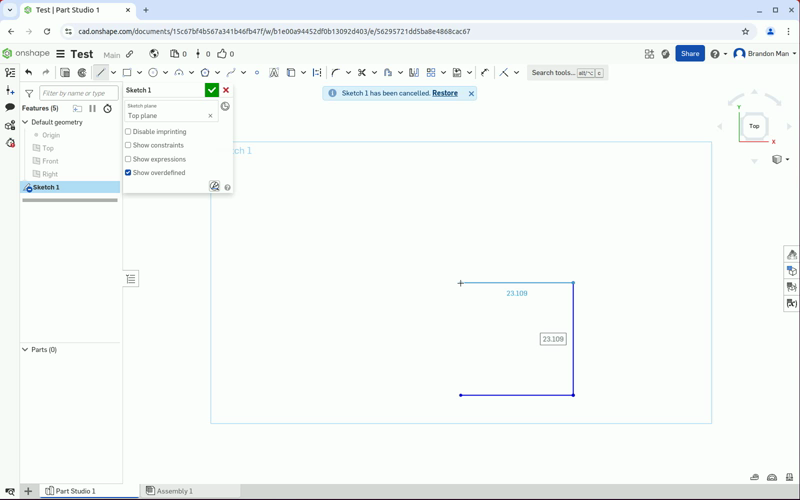
key_up(shift)
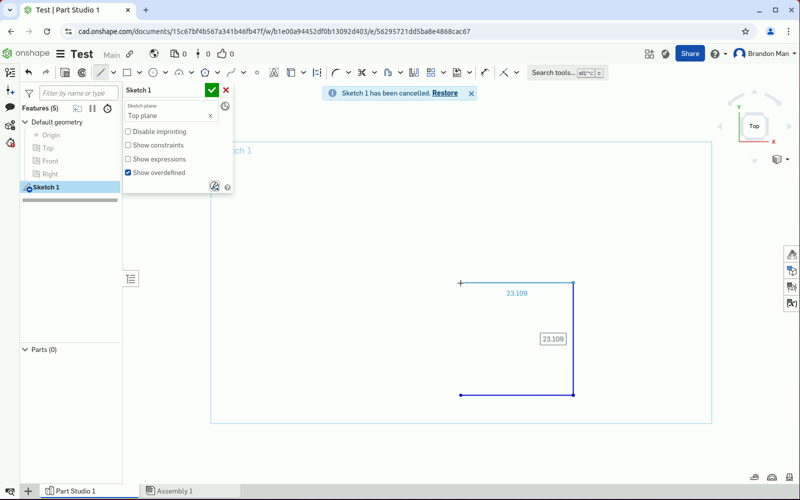
key_down(shift)
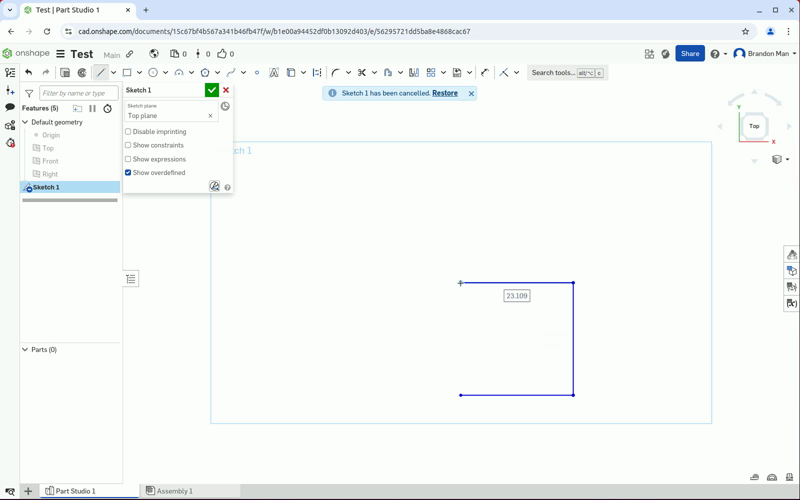
mouse_move(460, 395)
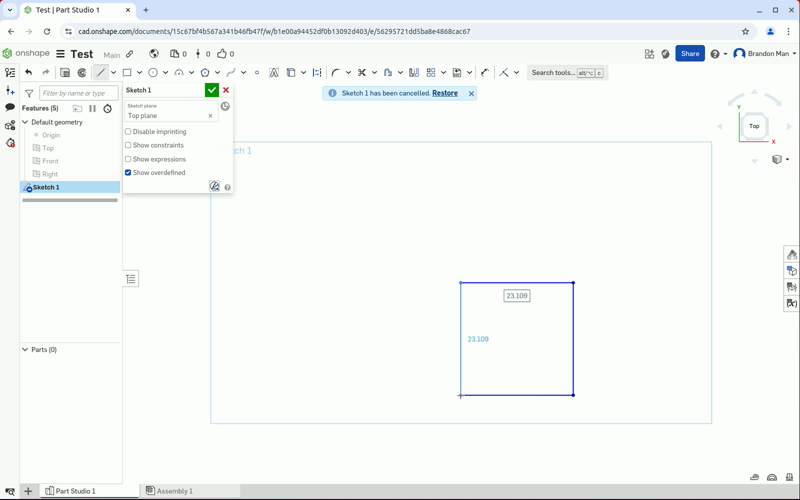
key_up(shift)
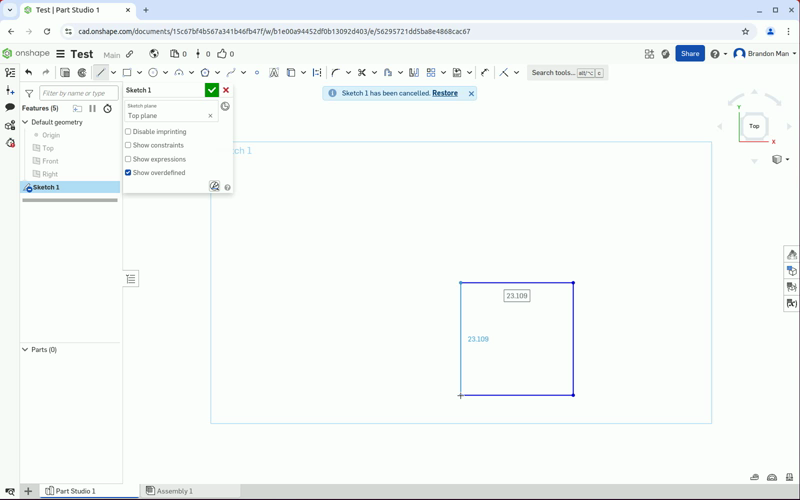
click(460, 395)
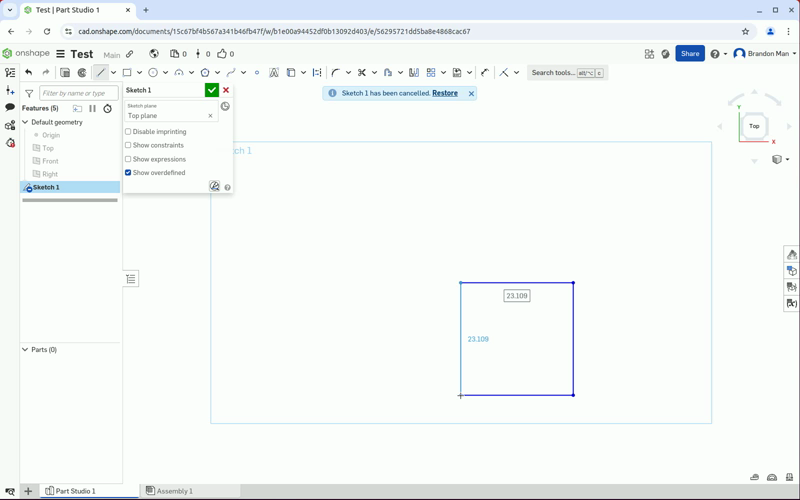
key(esc)
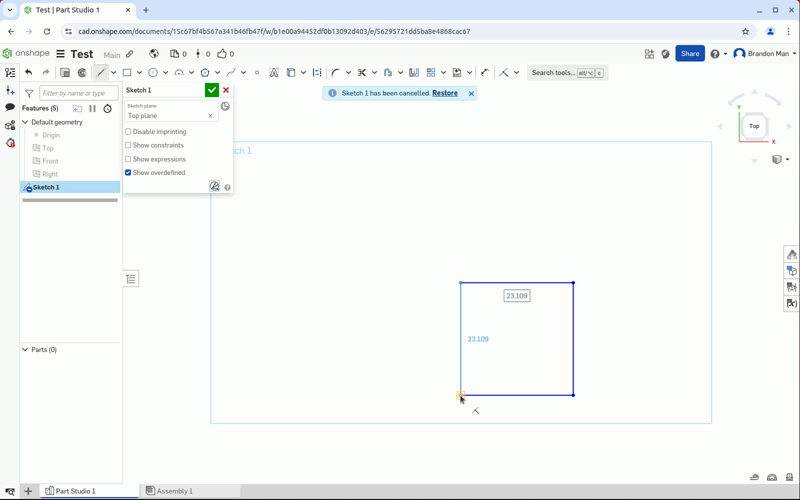
mouse_move(516, 300)
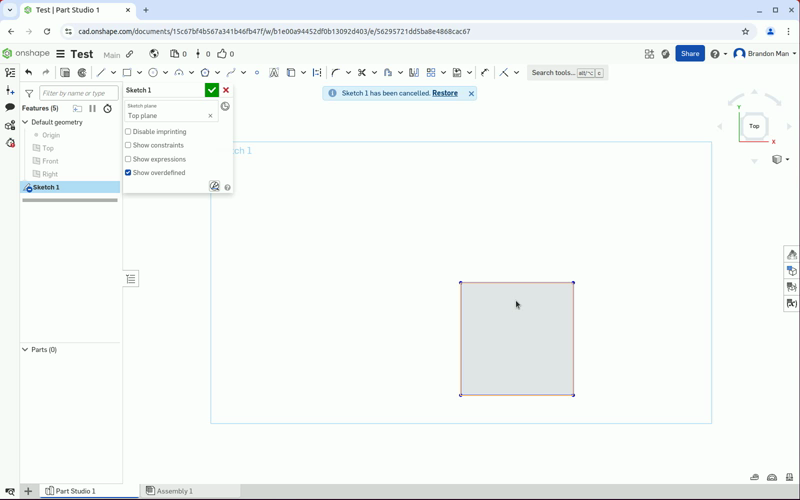
click(516, 300)
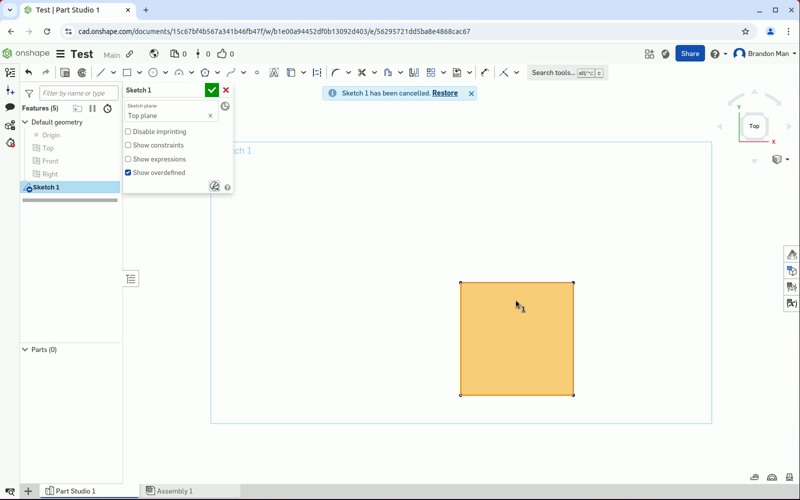
mouse_move(73, 352)
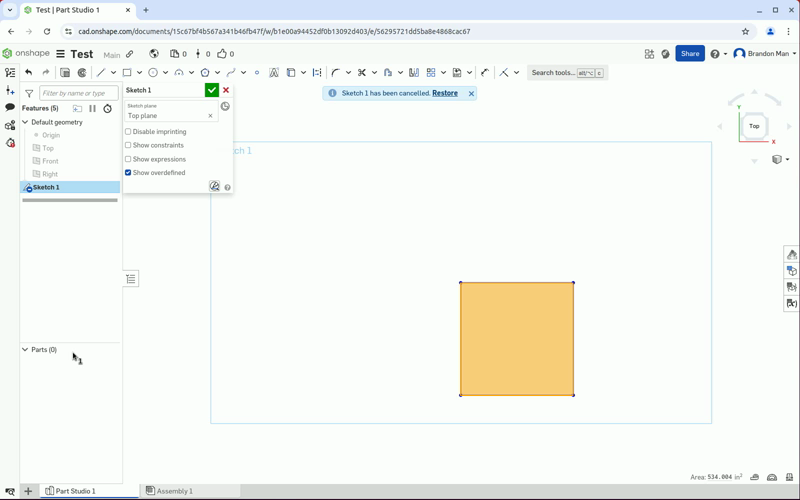
key(shift+y)
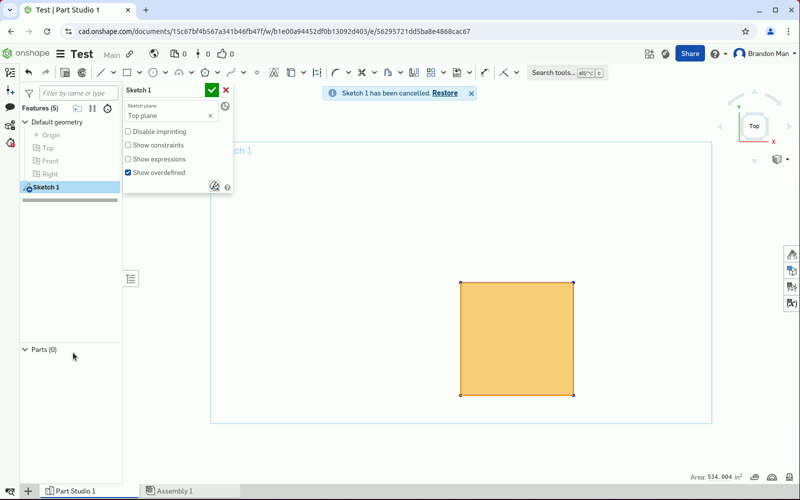
key(shift+e)
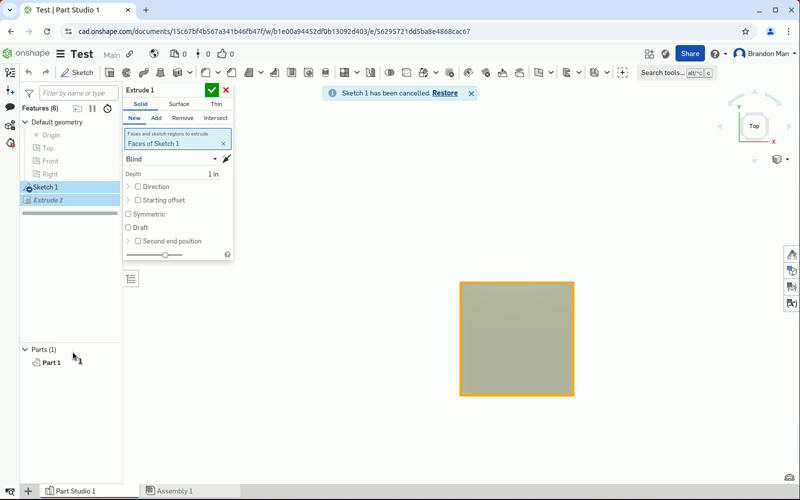
mouse_move(143, 106)
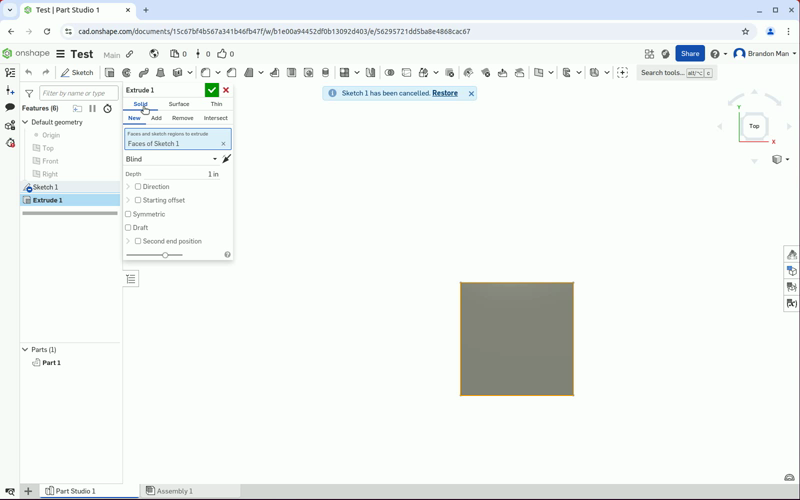
click(143, 106)
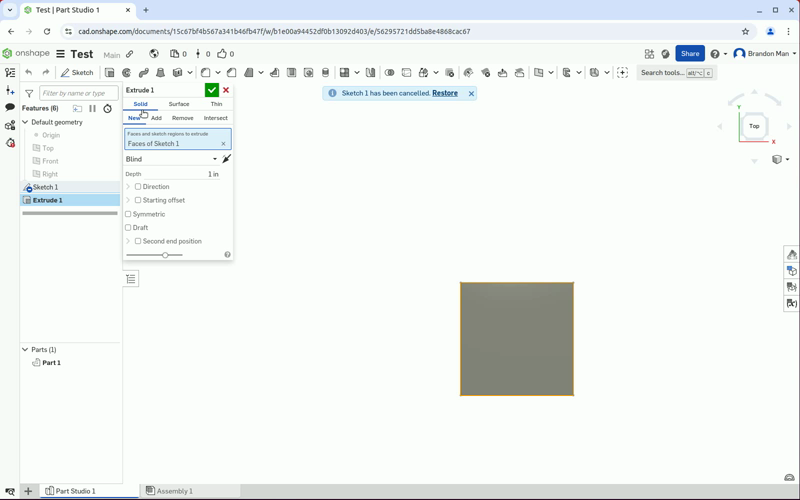
mouse_move(137, 120)
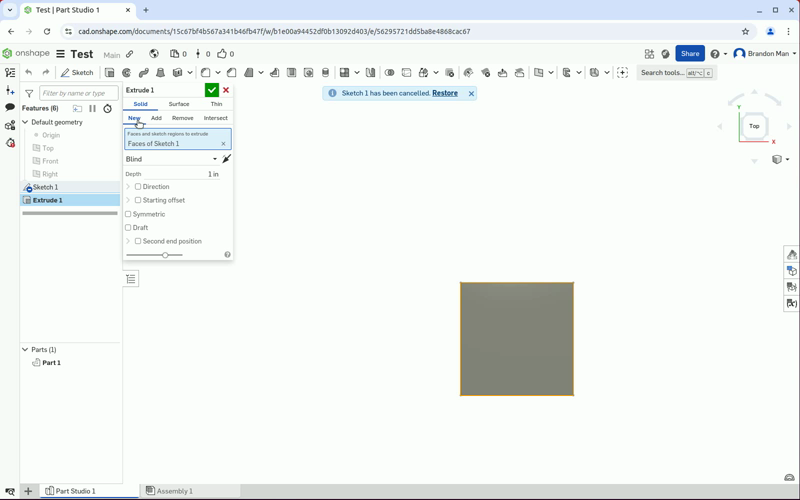
click(137, 120)
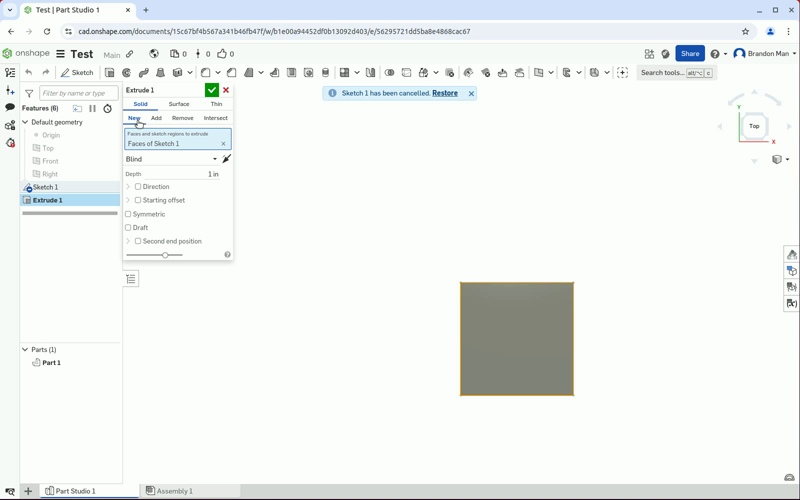
key(tab, 4)
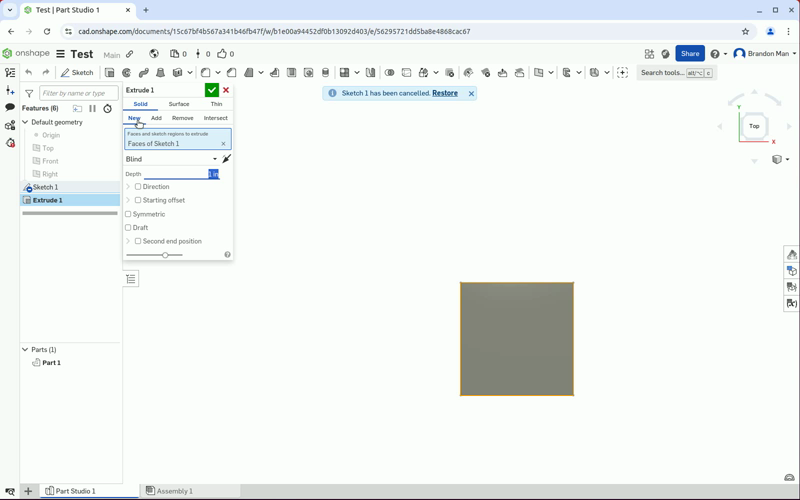
text(-7.703)
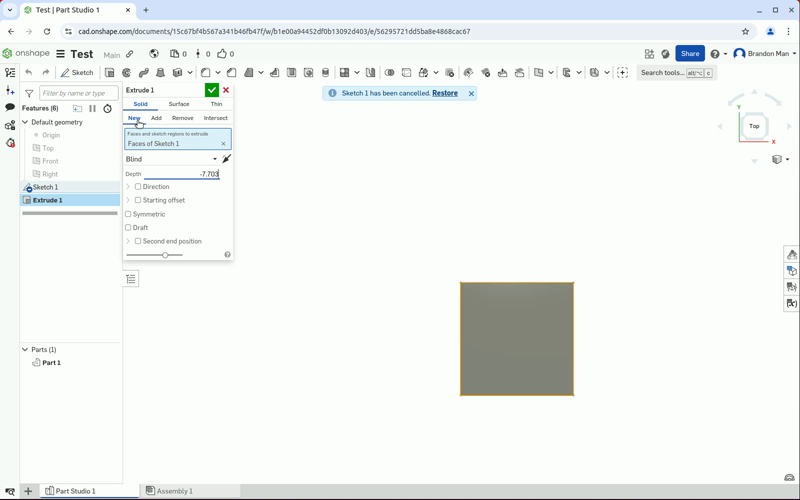
key(enter)
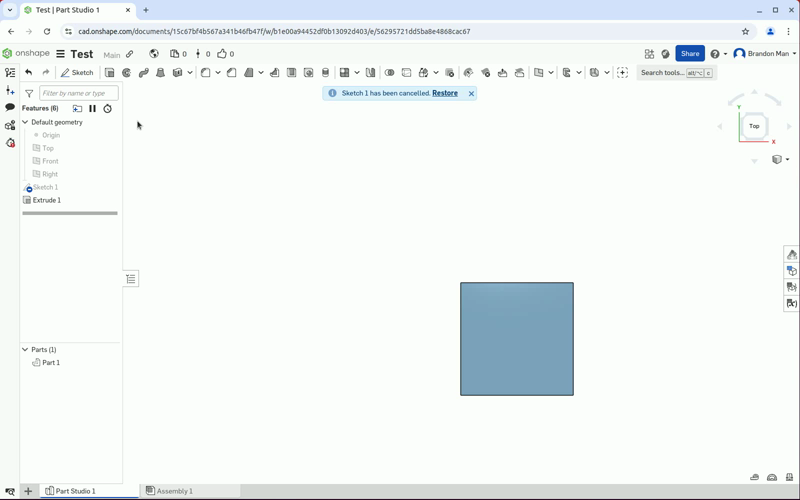
key(shift+h)
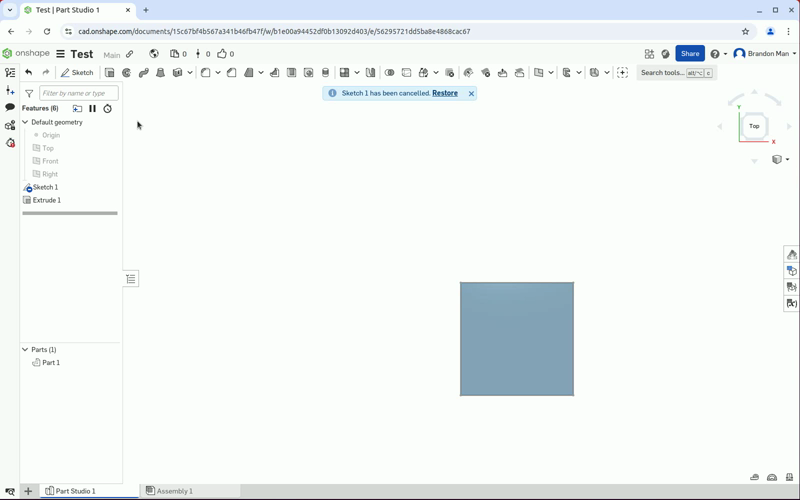
key(shift+h)
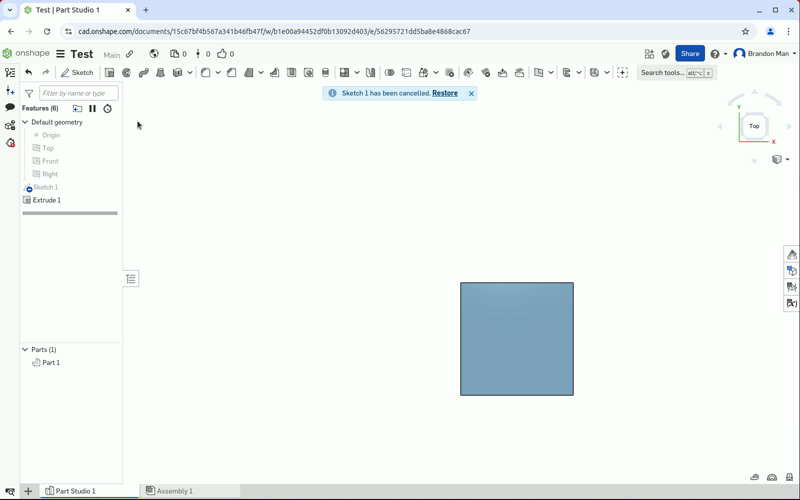
mouse_move(73, 189)
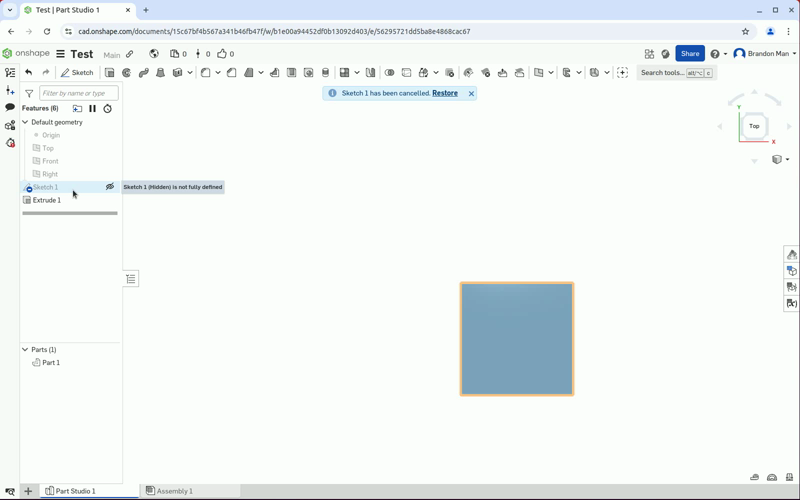
click(73, 189)
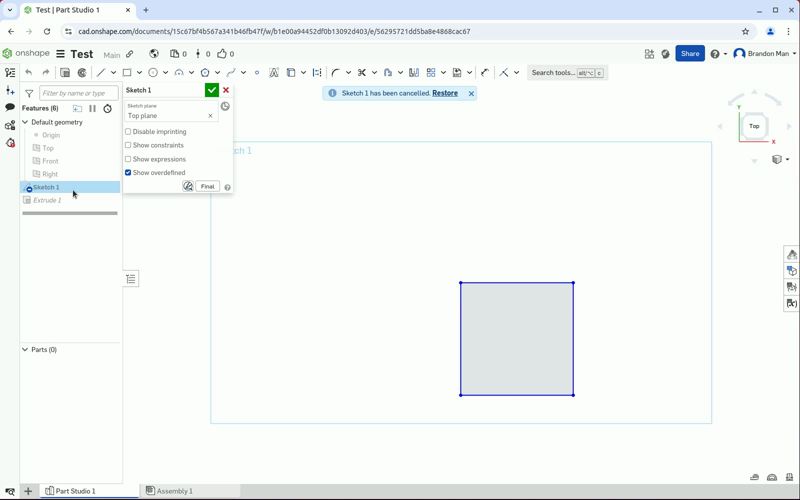
mouse_move(229, 92)
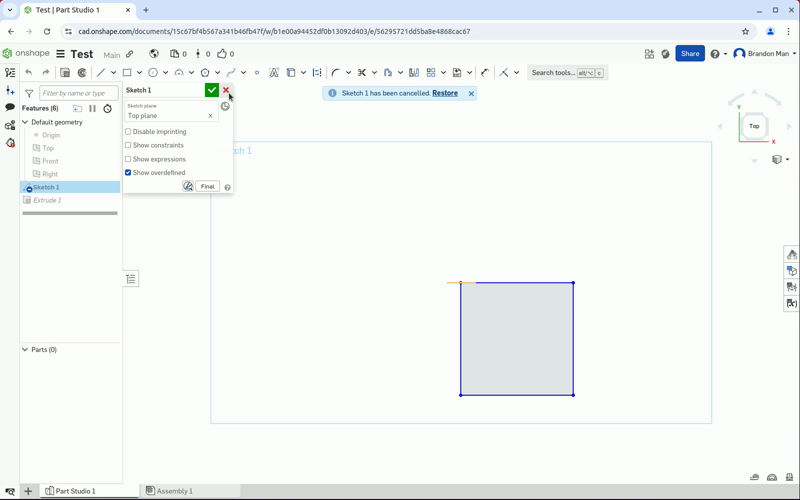
click(229, 92)
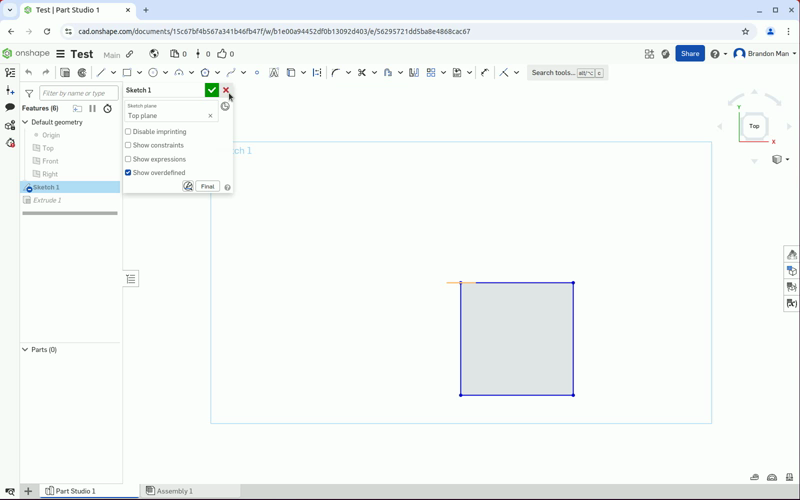
key(shift+s)
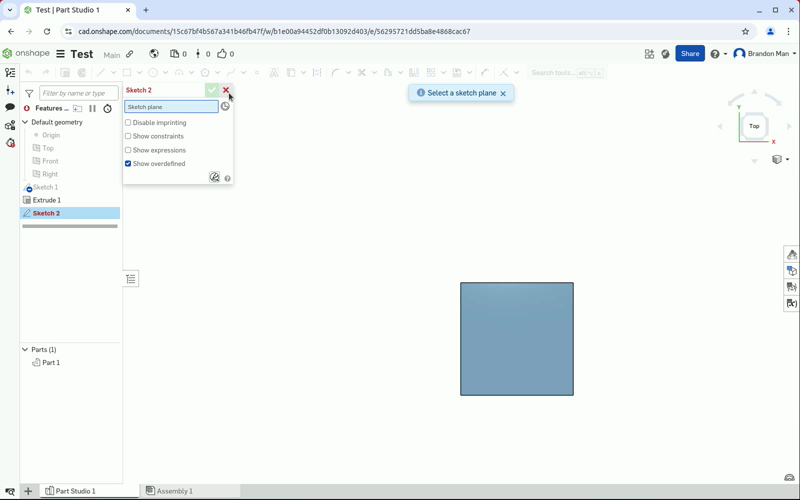
mouse_move(73, 150)
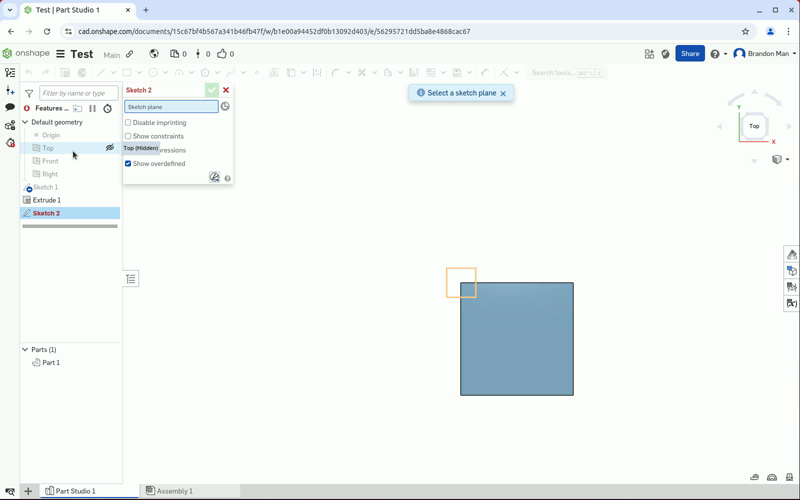
click(73, 150)
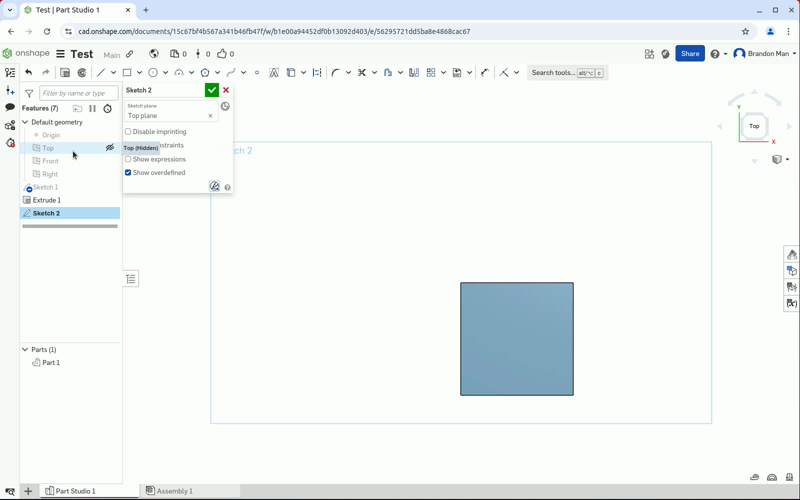
mouse_move(73, 352)
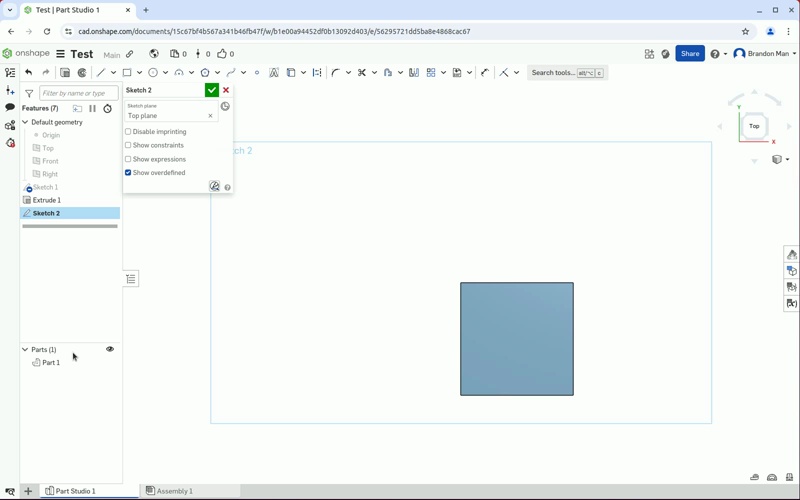
key(y)
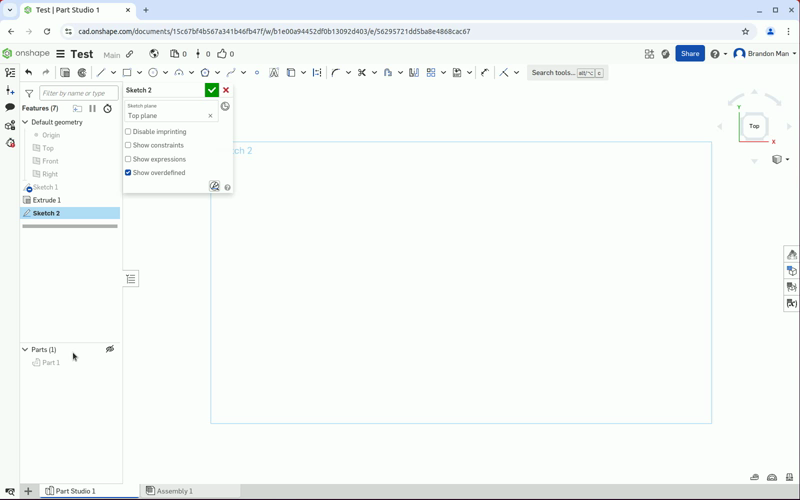
key(c)
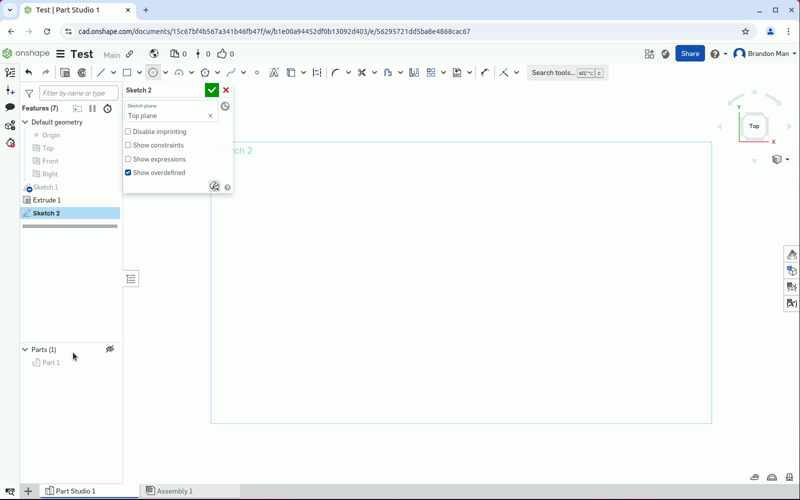
key_down(shift)
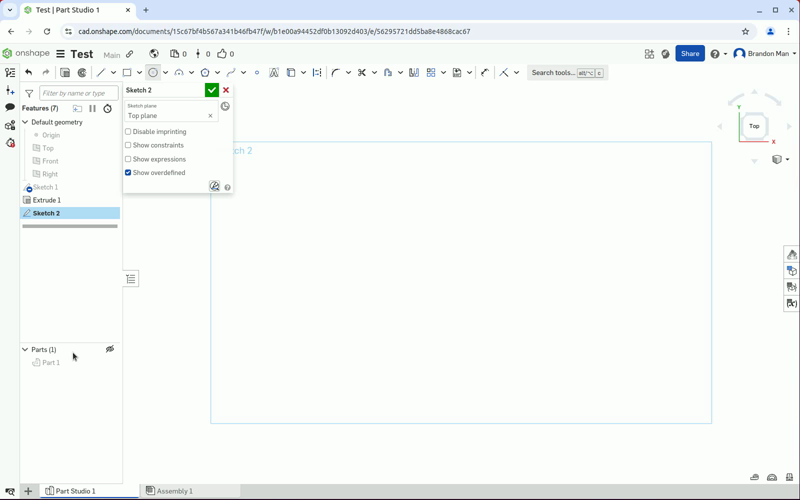
mouse_move(517, 339)
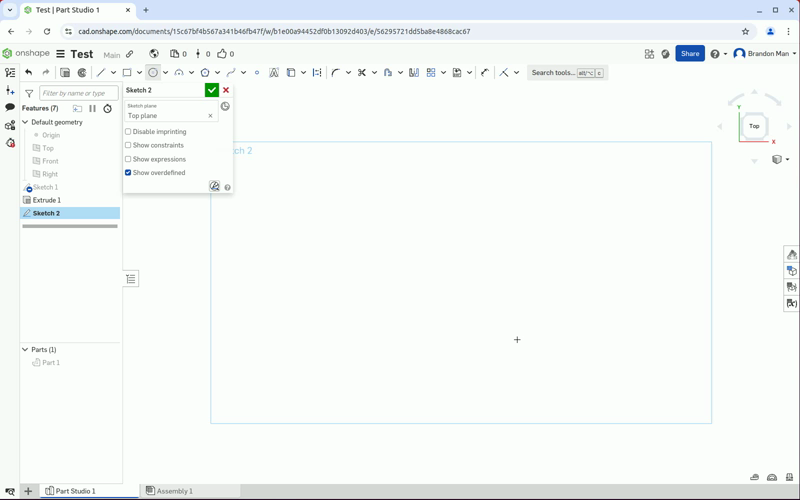
click(517, 339)
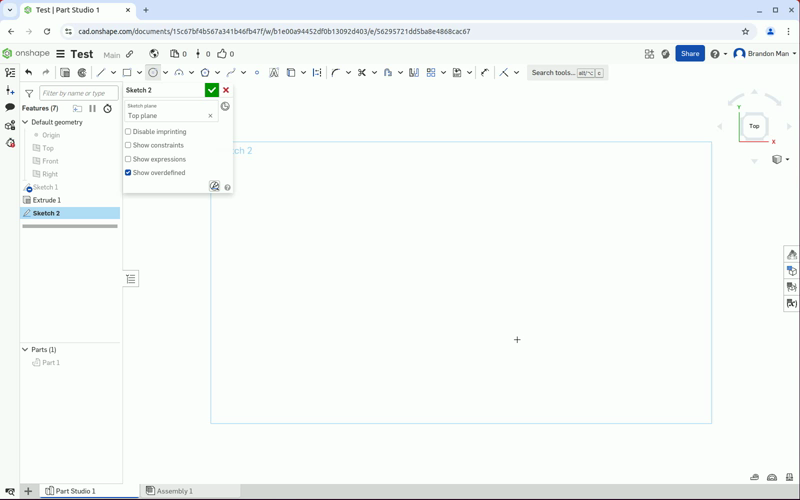
key_up(shift)
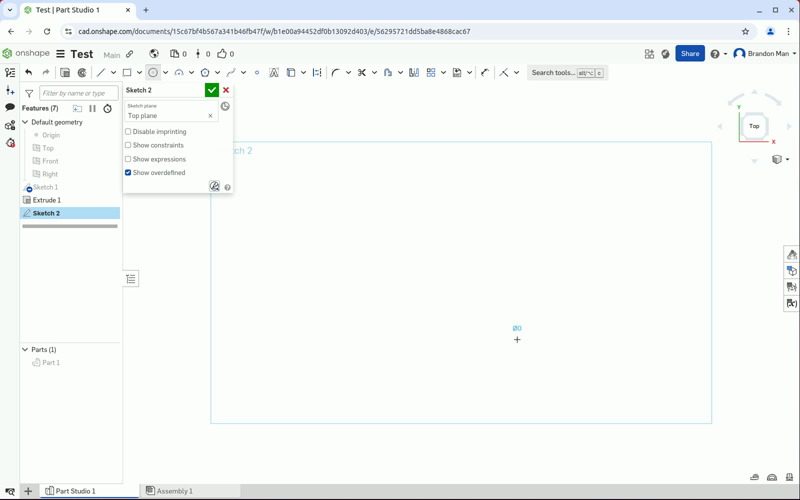
mouse_move(552, 339)
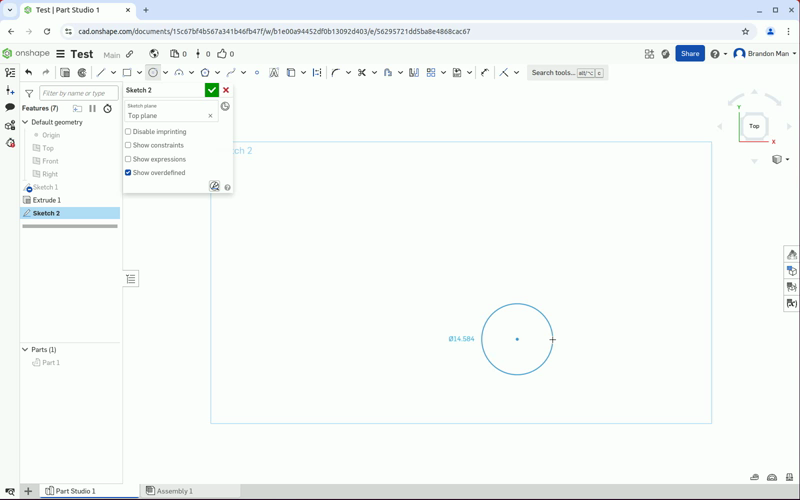
click(552, 339)
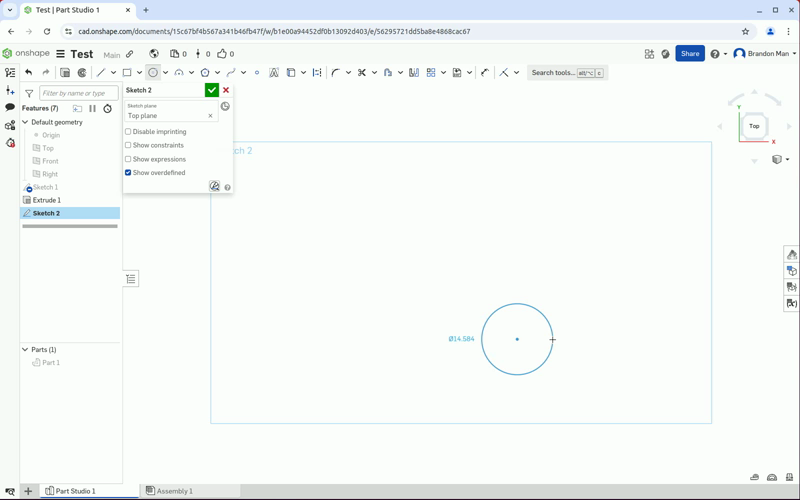
key(esc)
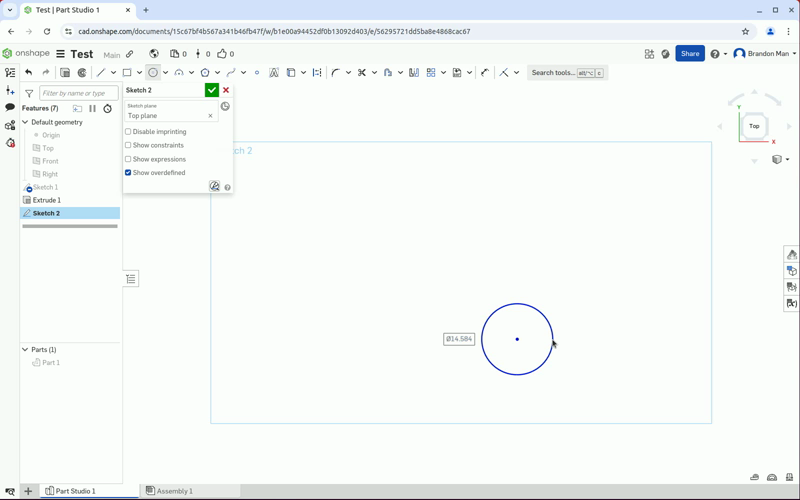
mouse_move(516, 329)
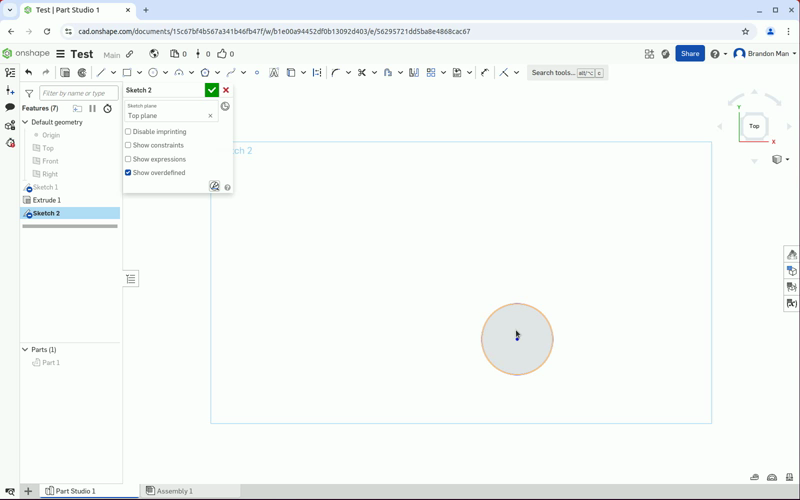
click(516, 329)
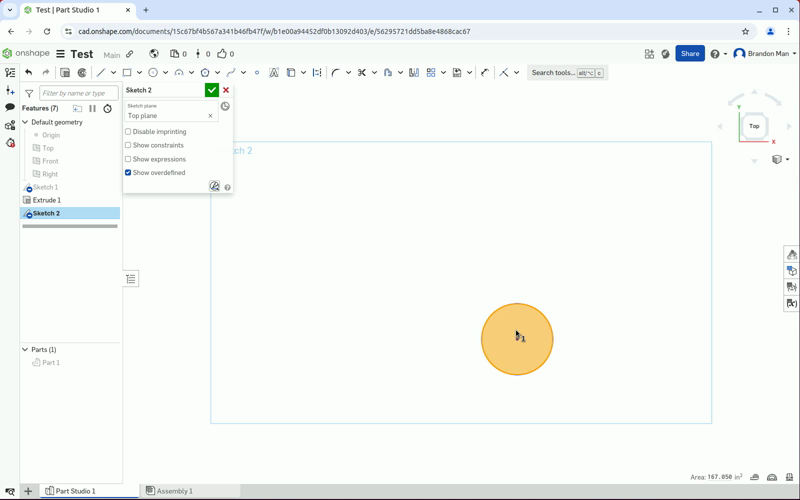
mouse_move(73, 352)
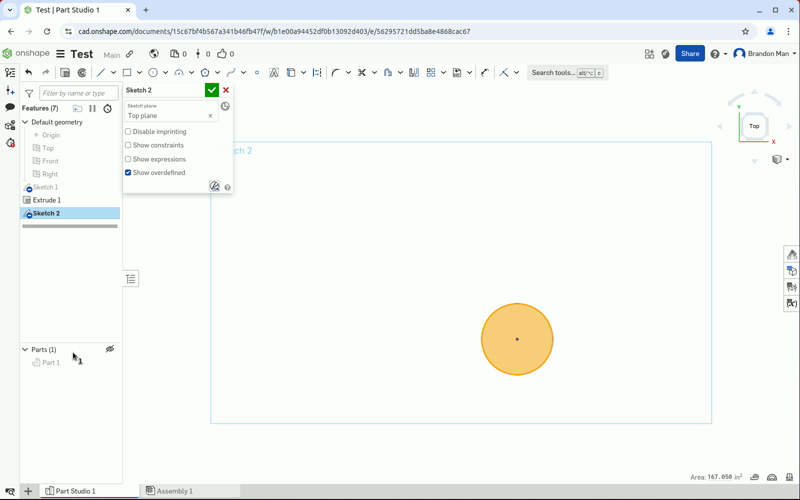
key(shift+y)
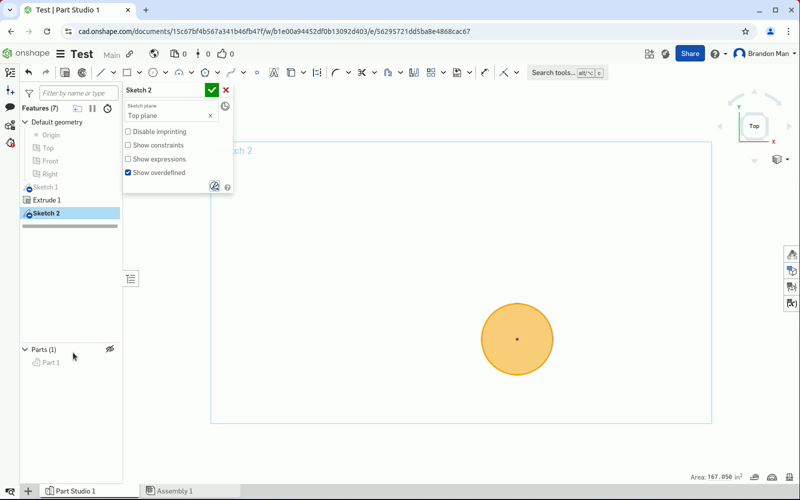
key(shift+e)
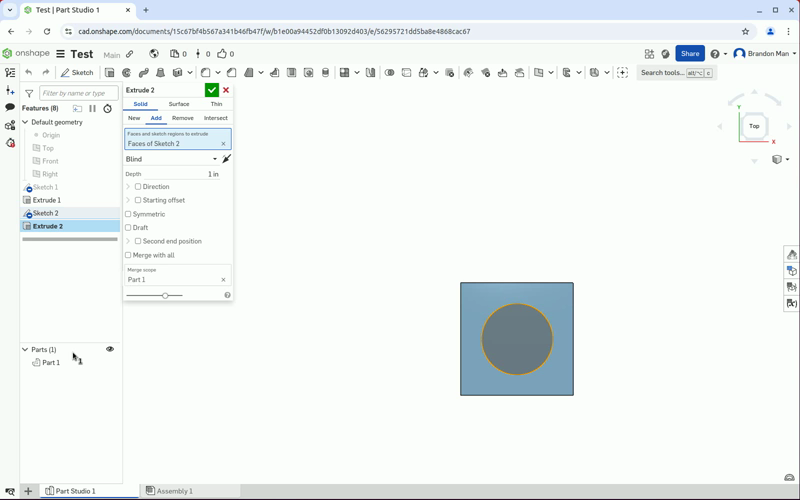
mouse_move(143, 106)
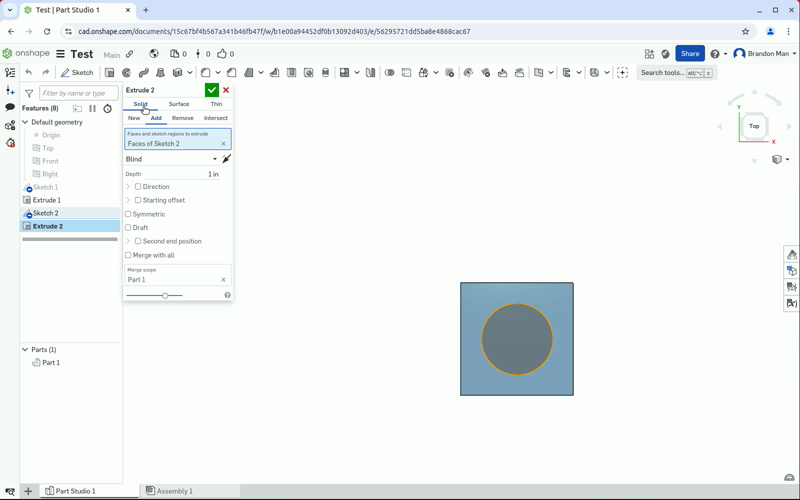
click(143, 106)
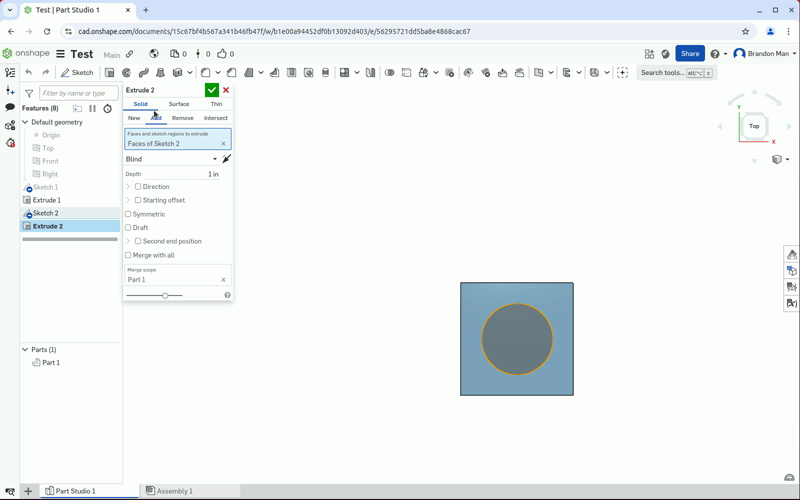
mouse_move(186, 120)
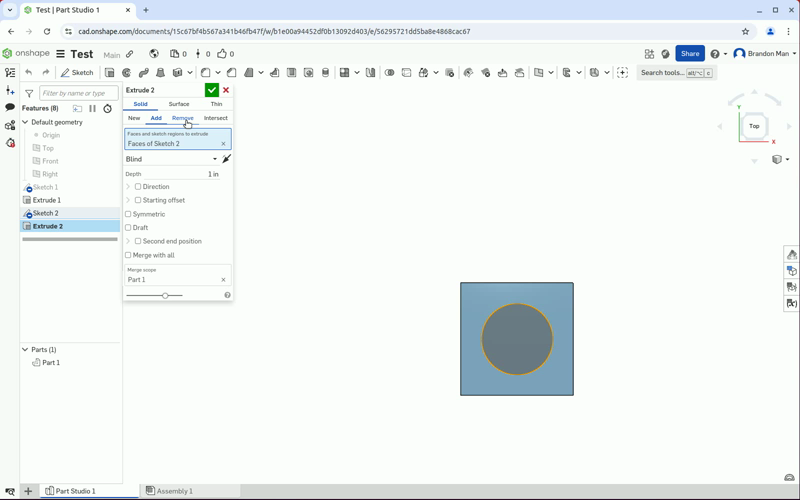
click(186, 120)
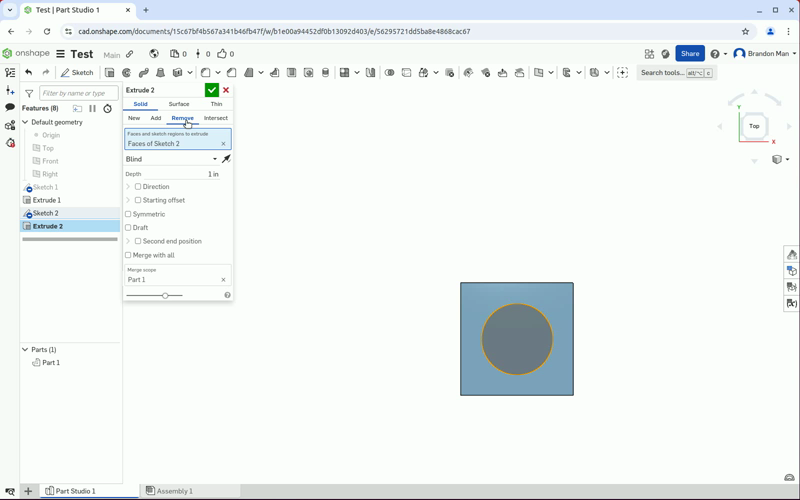
key(tab, 4)
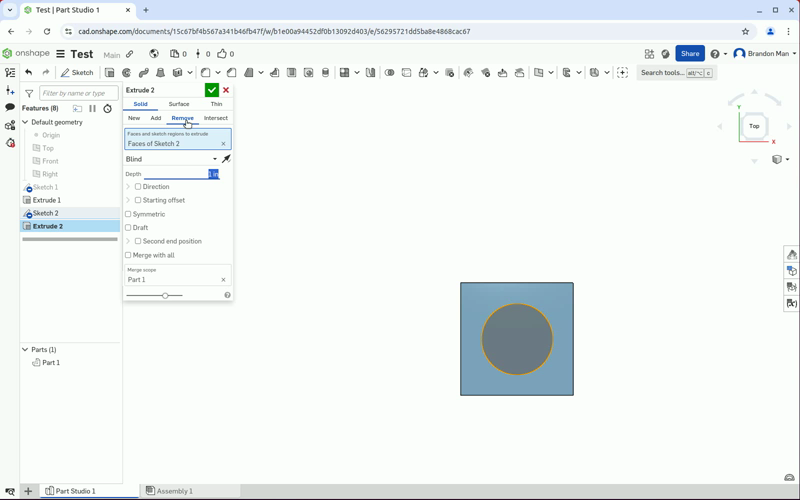
text(5.296)
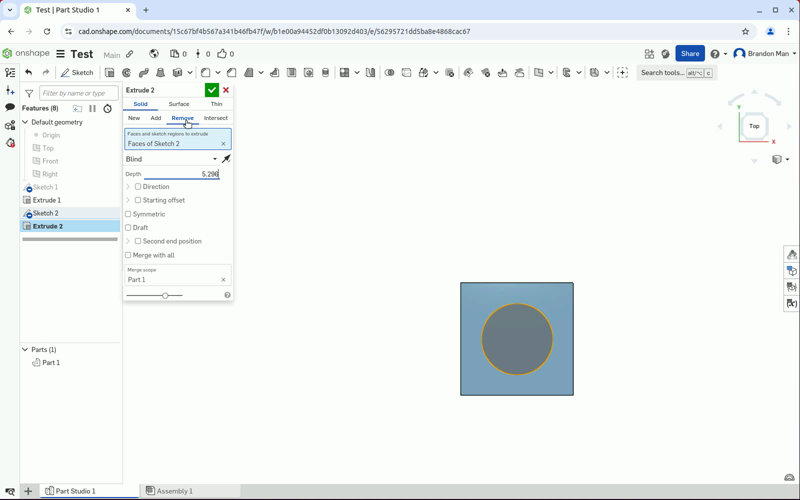
key(tab, 6)
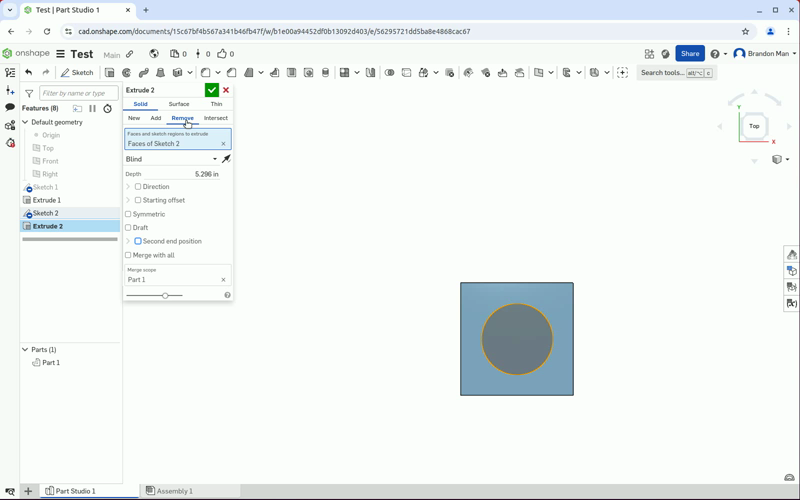
key(space)
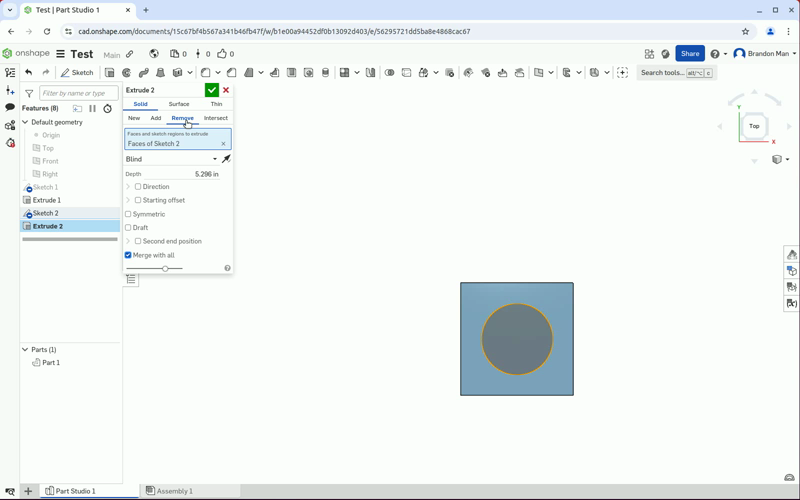
key(enter)
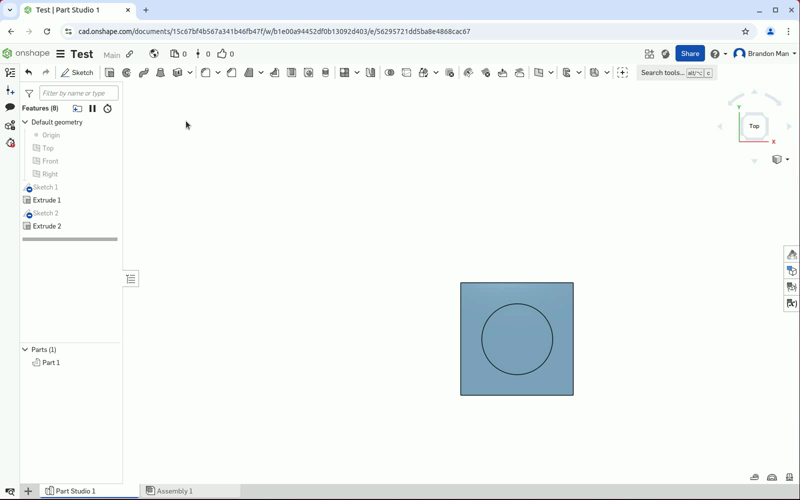
key(shift+h)
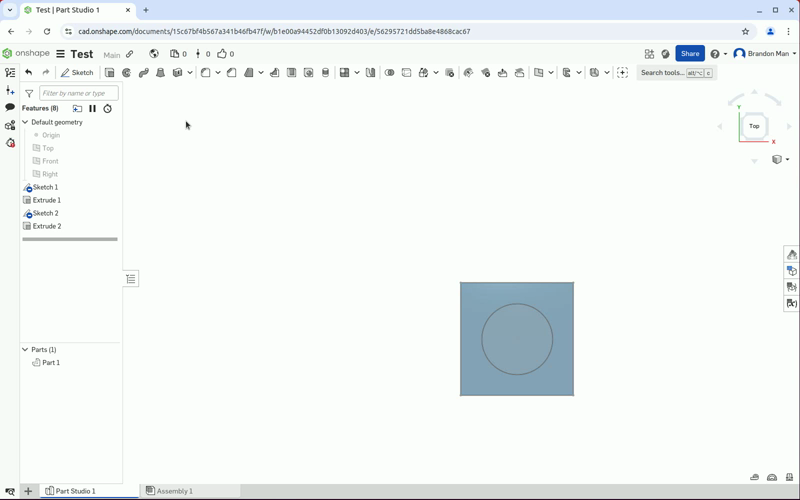
key(shift+h)
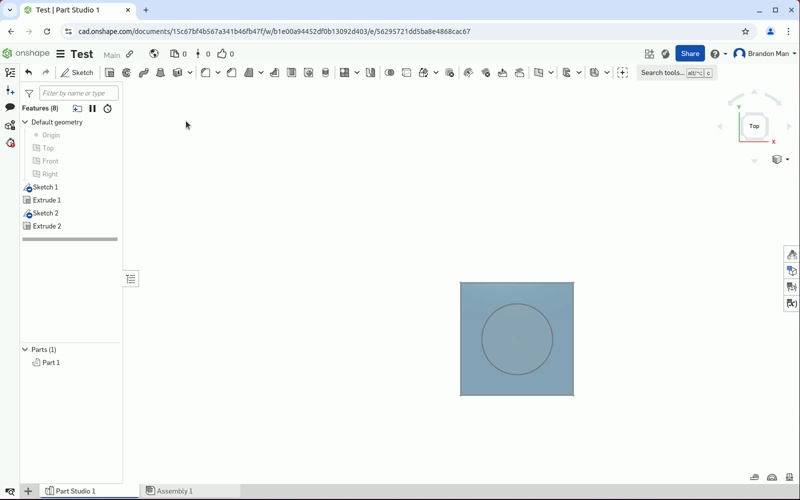
key(shift+7)
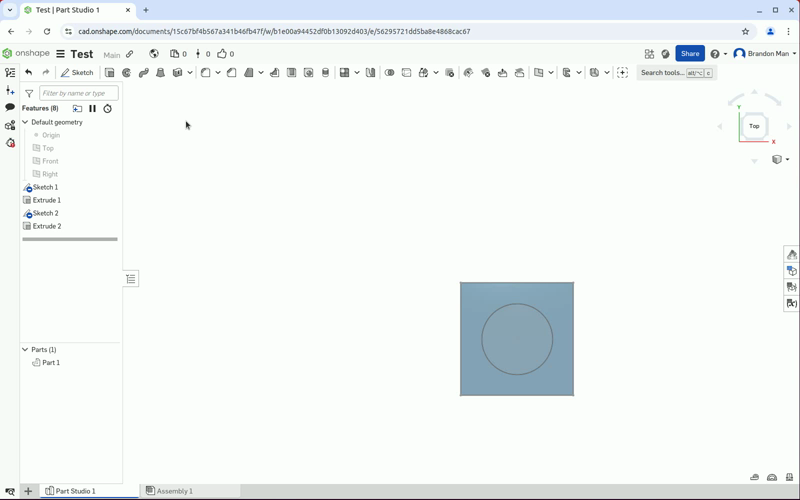
key(up, 3)
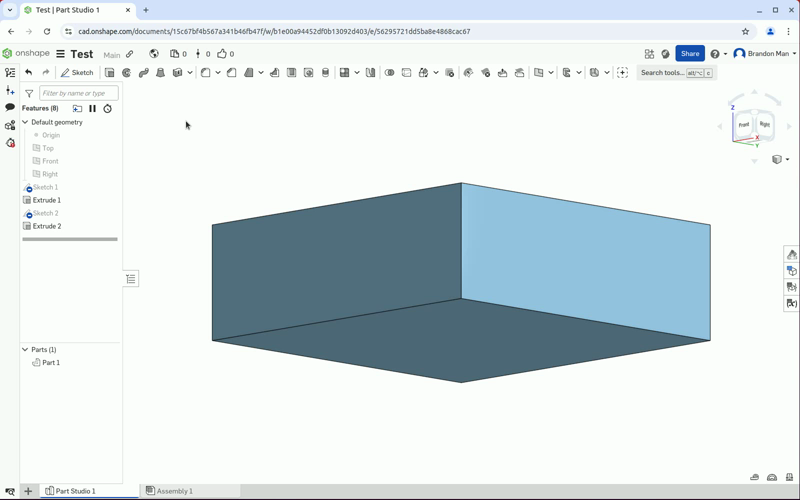
key(left, 3)
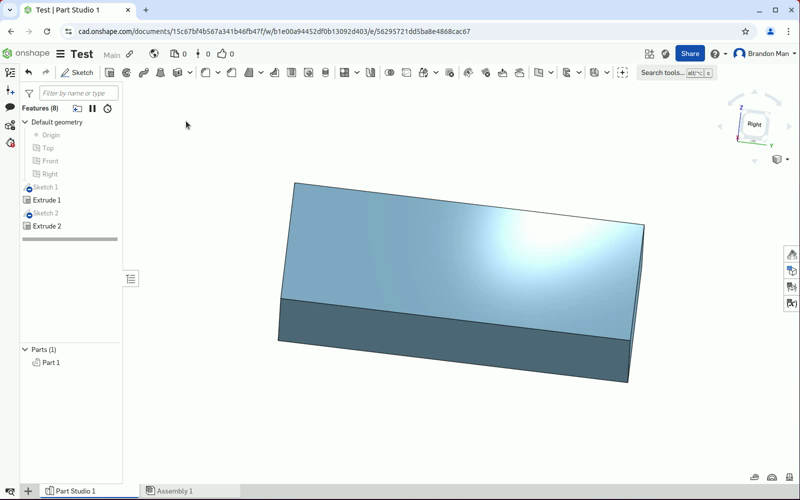
key(right, 3)
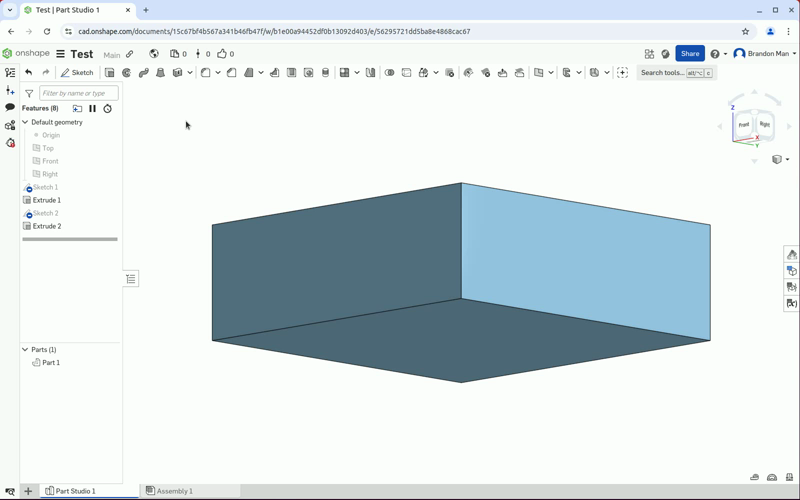
key(down, 3)
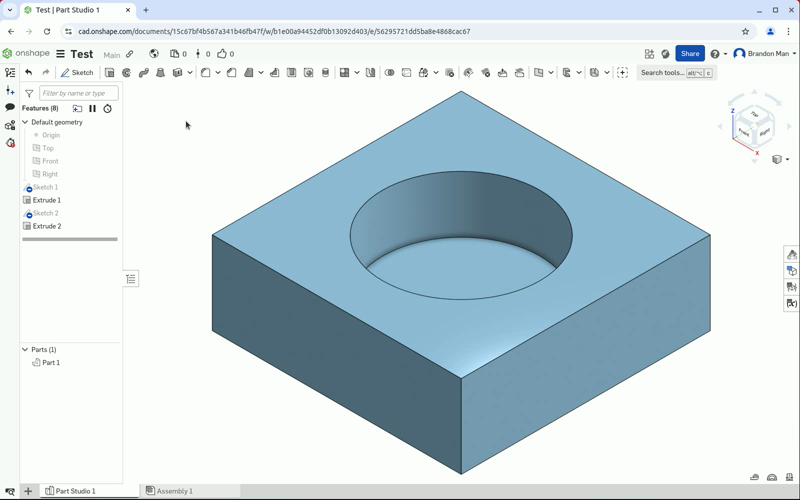
mouse_move(73, 189)
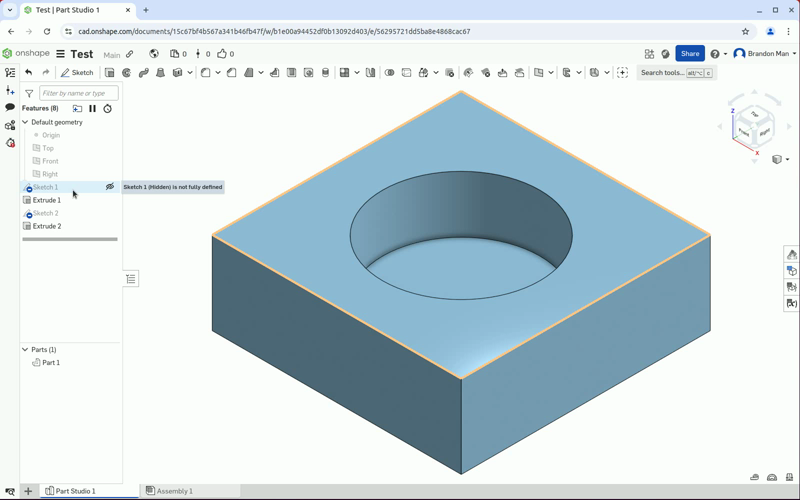
click(73, 189)